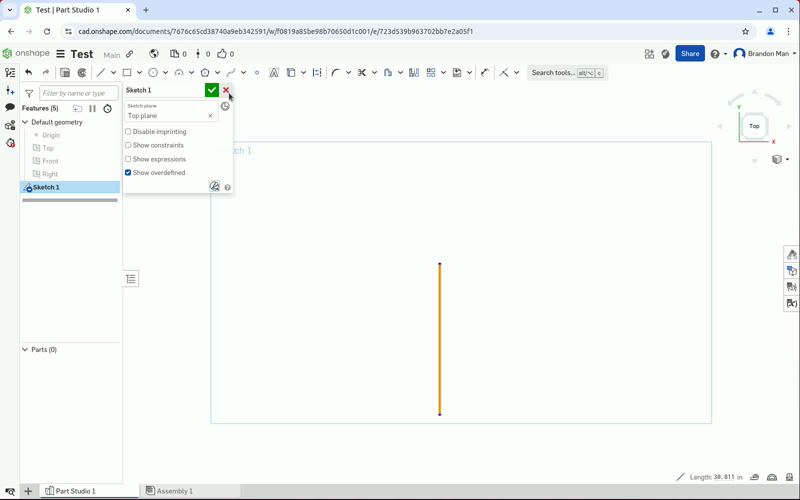
key(shift+h)
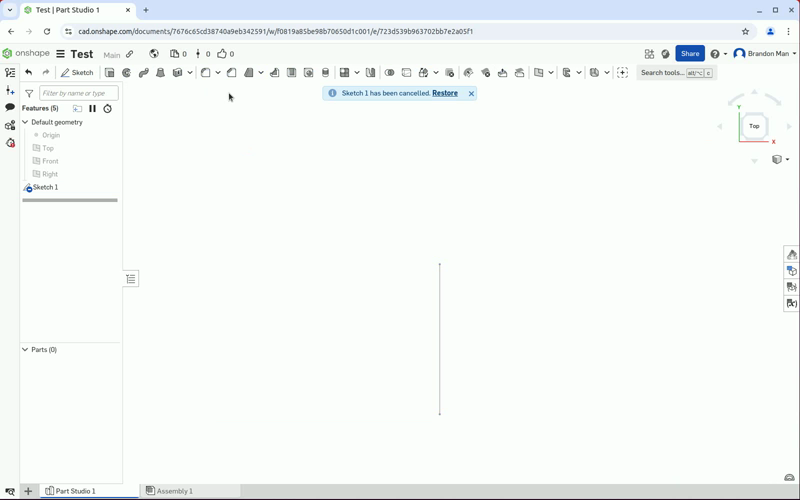
key(shift+s)
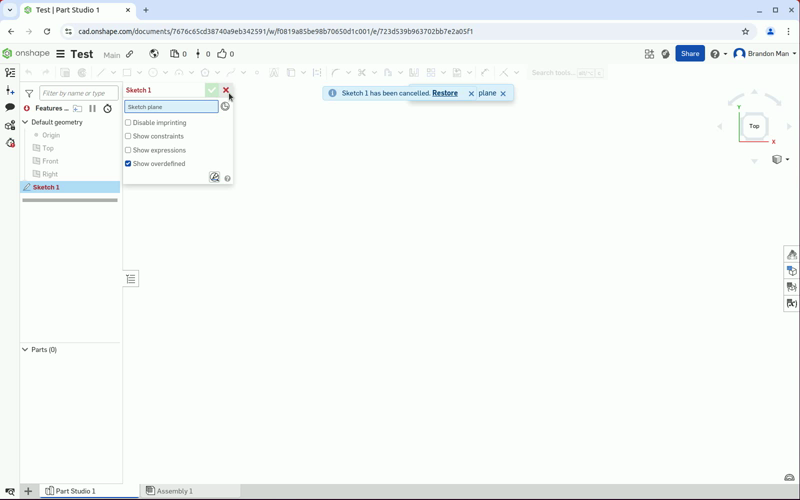
mouse_move(73, 150)
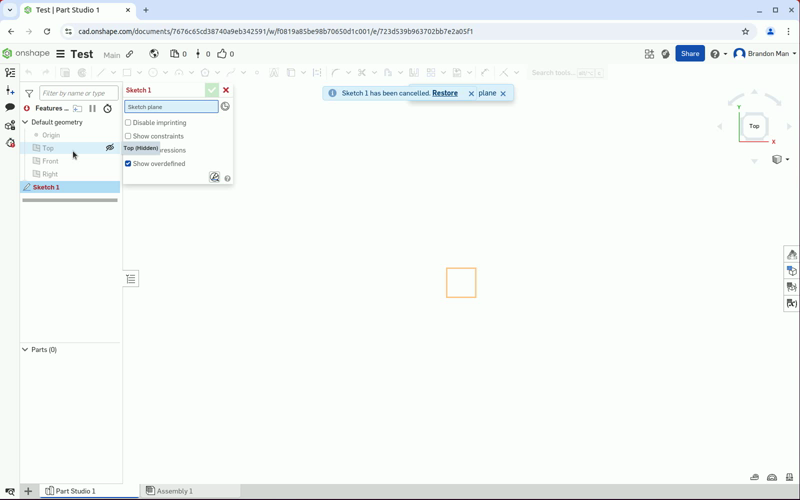
click(73, 150)
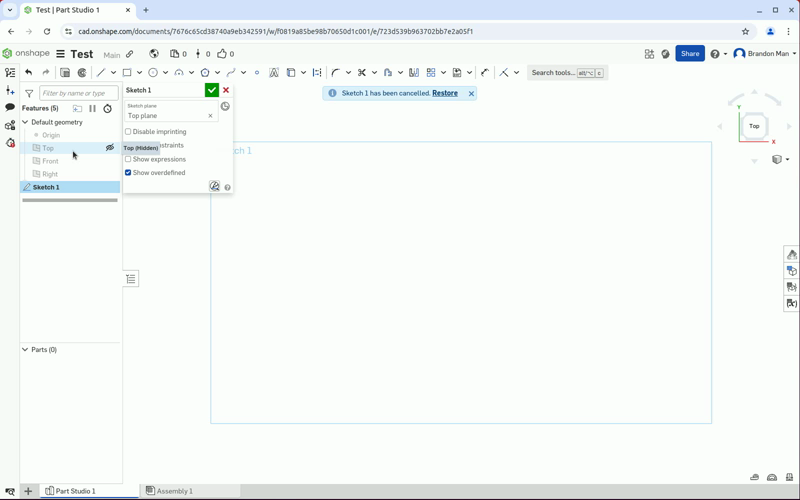
mouse_move(73, 352)
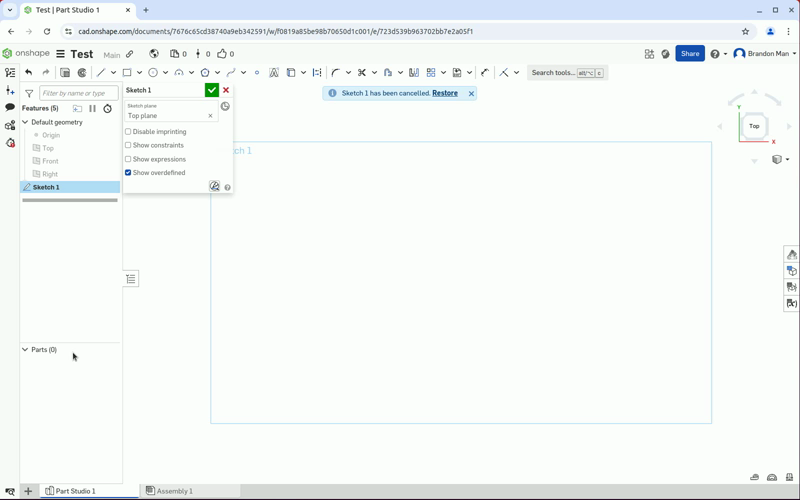
key(y)
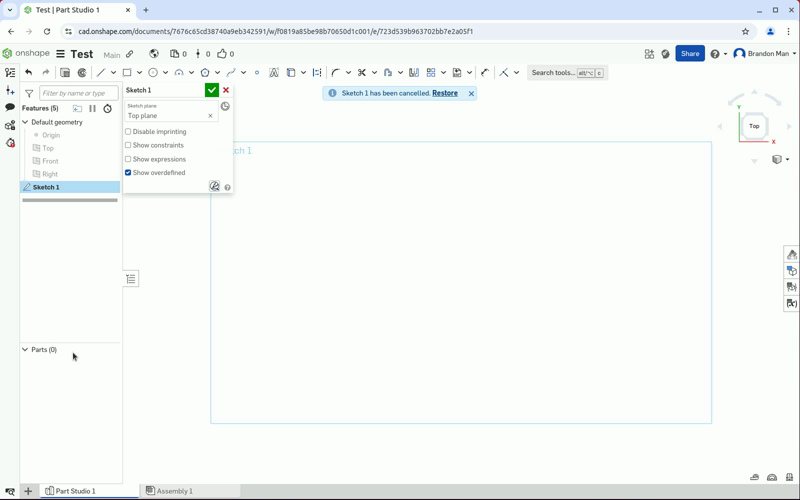
key(c)
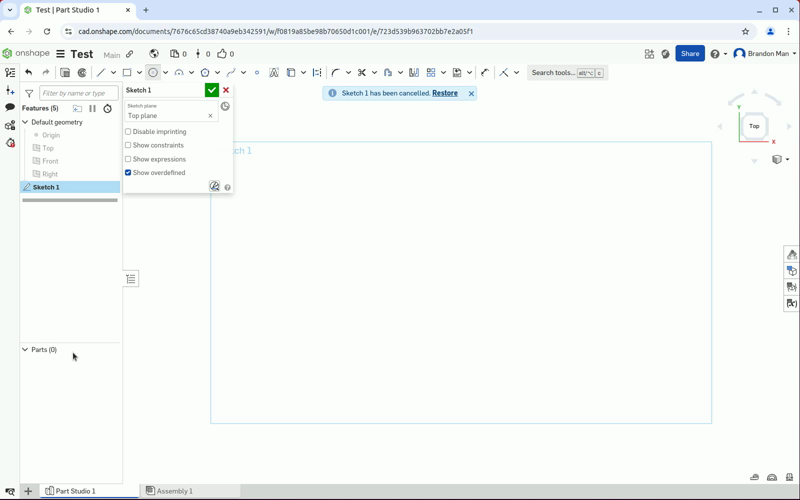
key_down(shift)
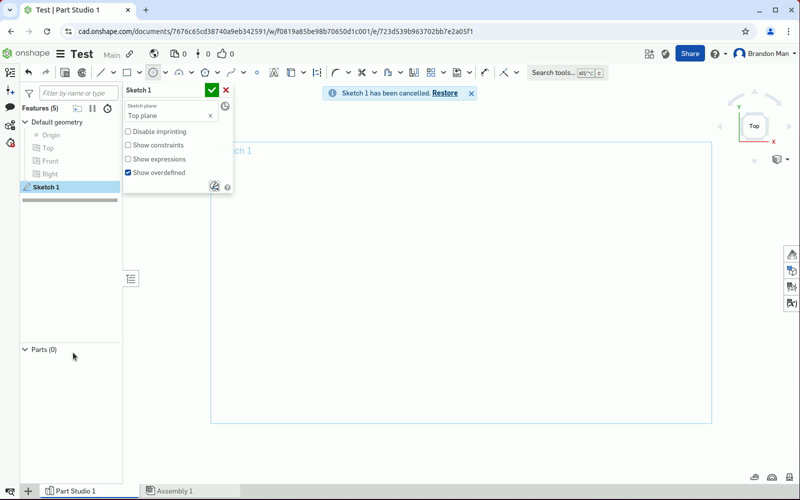
mouse_move(461, 282)
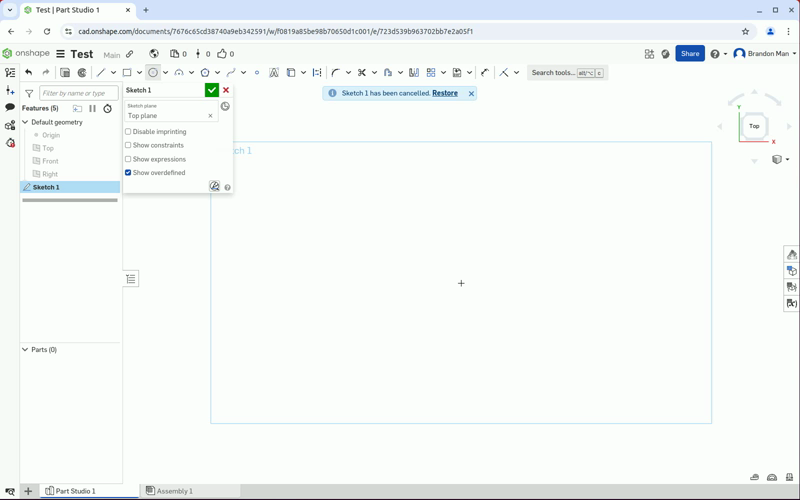
click(461, 282)
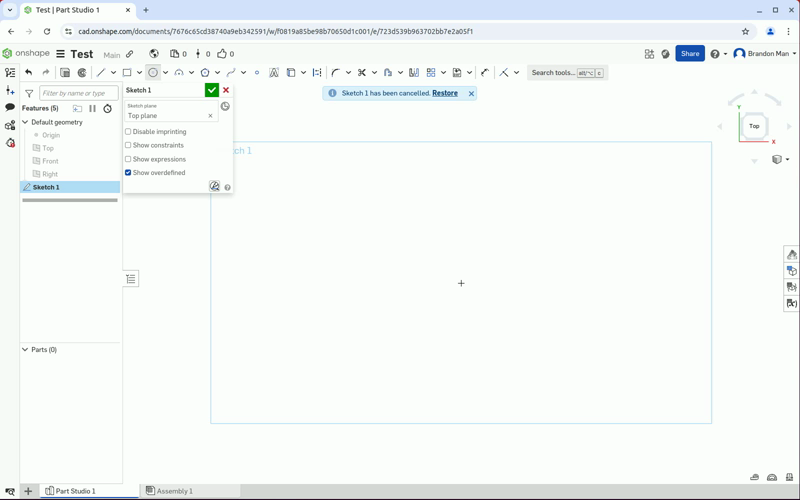
key_up(shift)
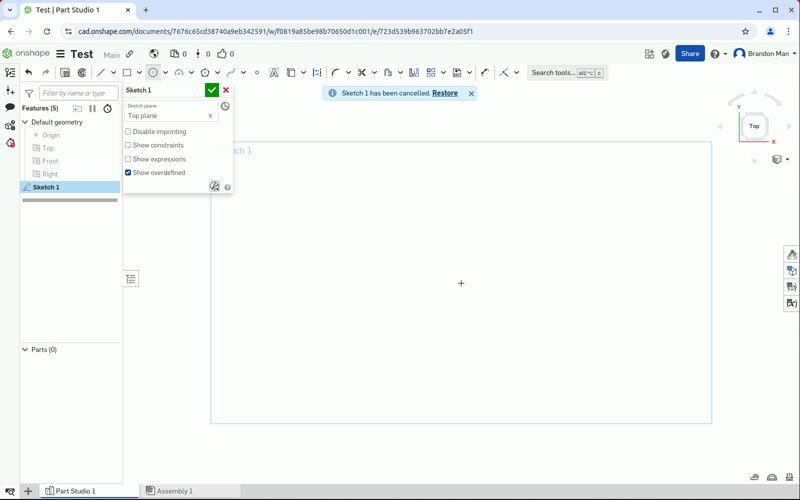
mouse_move(574, 282)
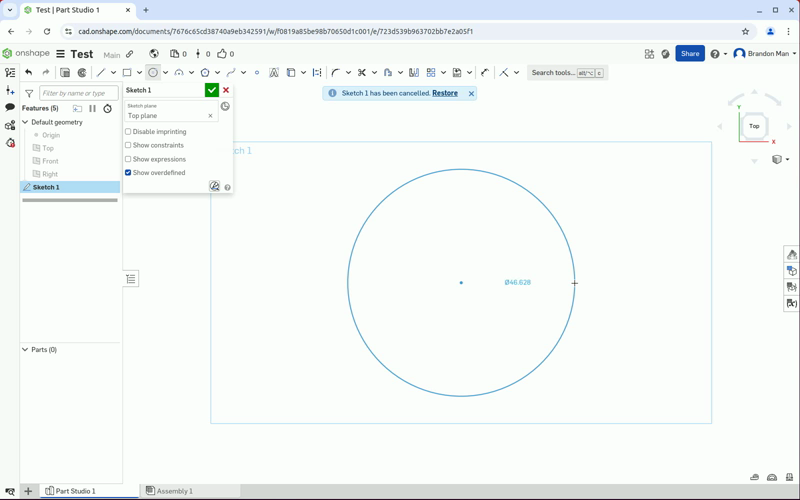
click(574, 282)
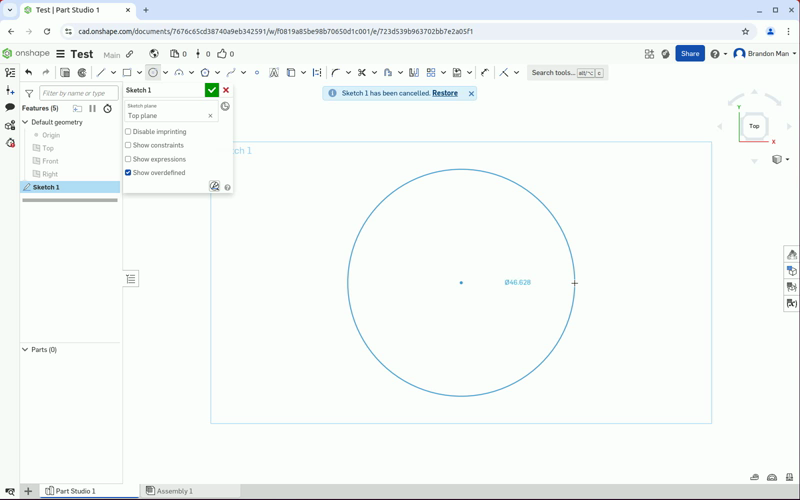
key(esc)
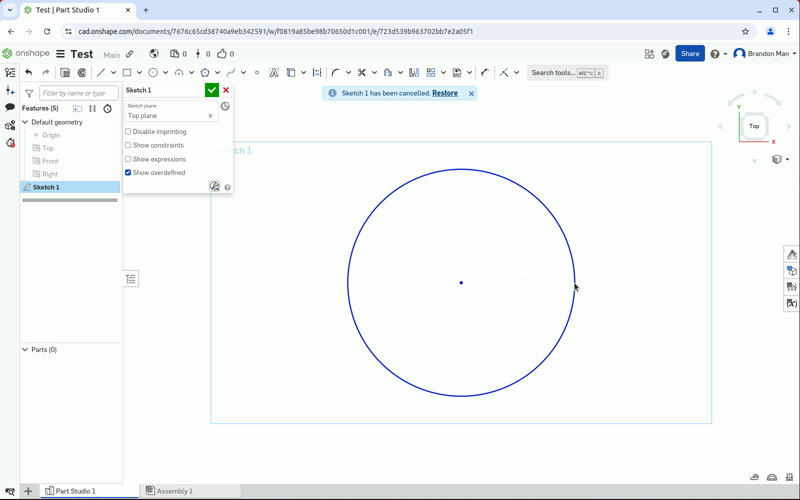
key(c)
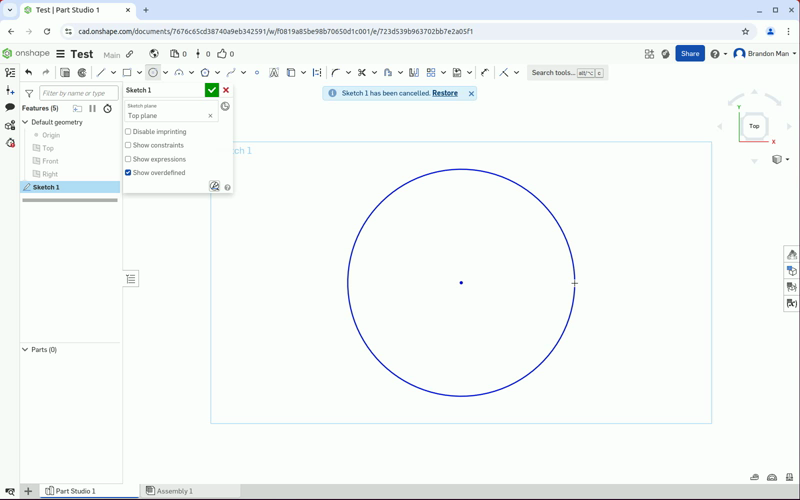
key_down(shift)
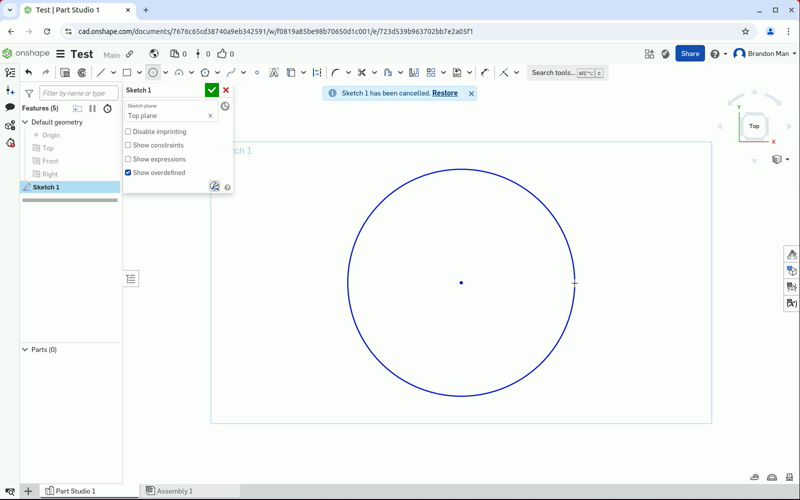
mouse_move(461, 282)
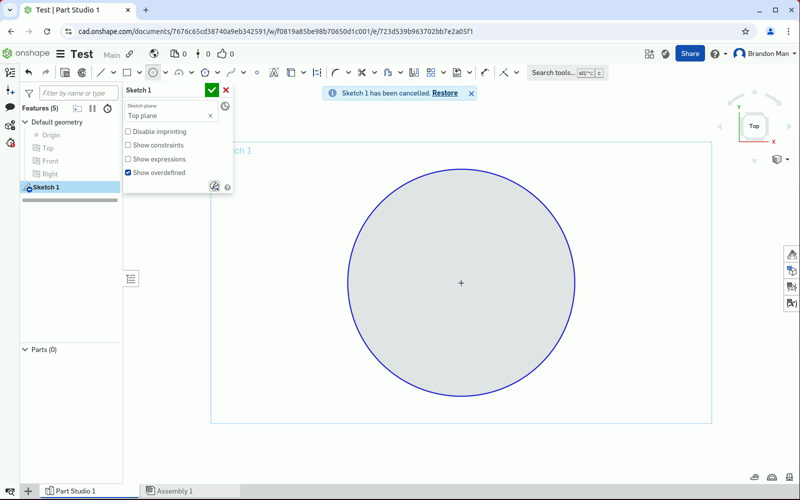
click(461, 282)
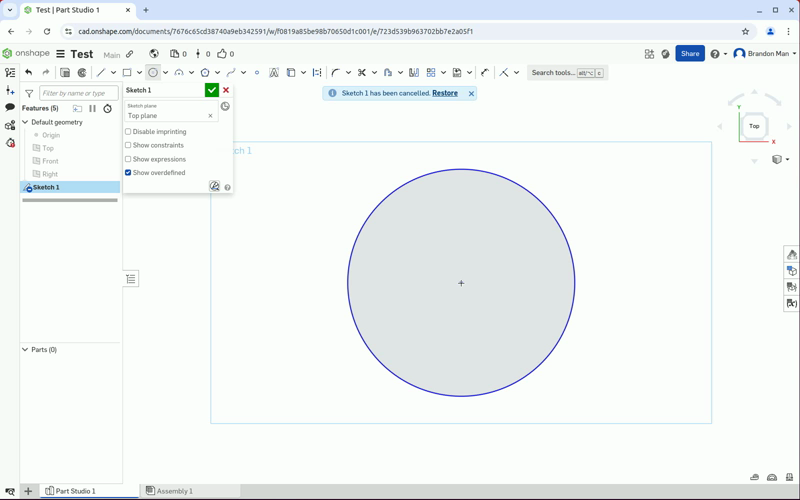
key_up(shift)
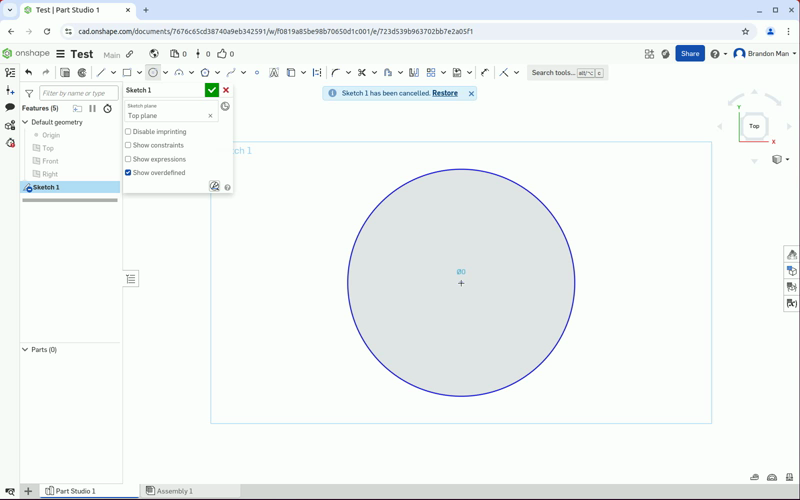
mouse_move(555, 282)
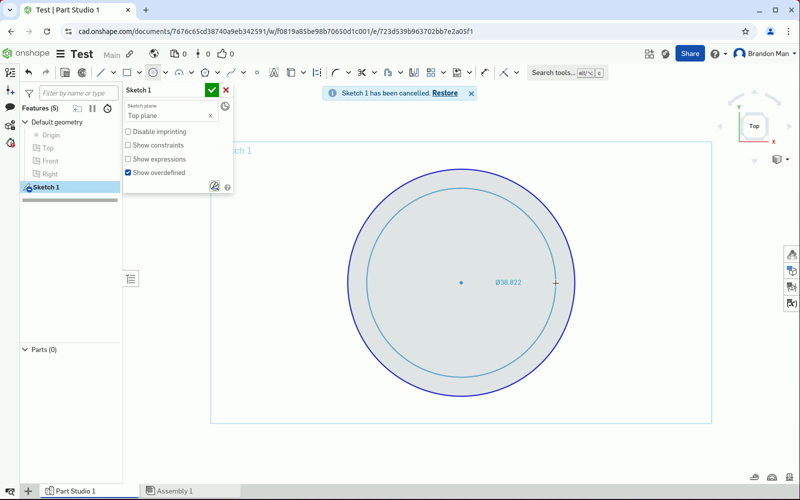
click(555, 282)
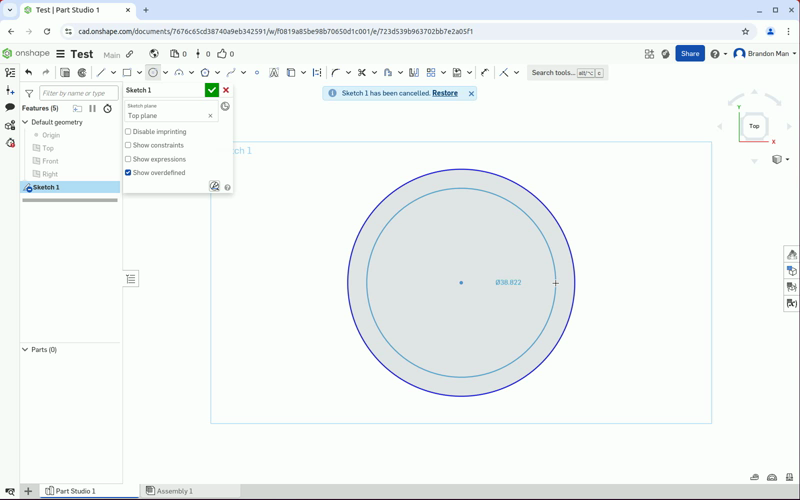
key(esc)
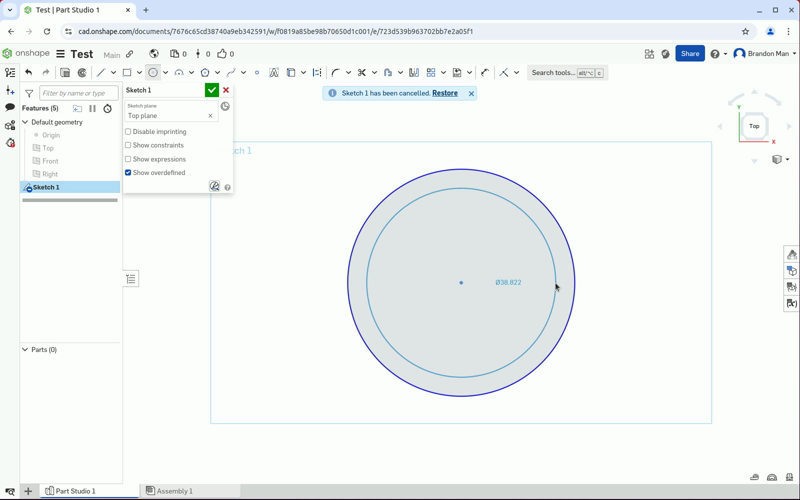
mouse_move(560, 255)
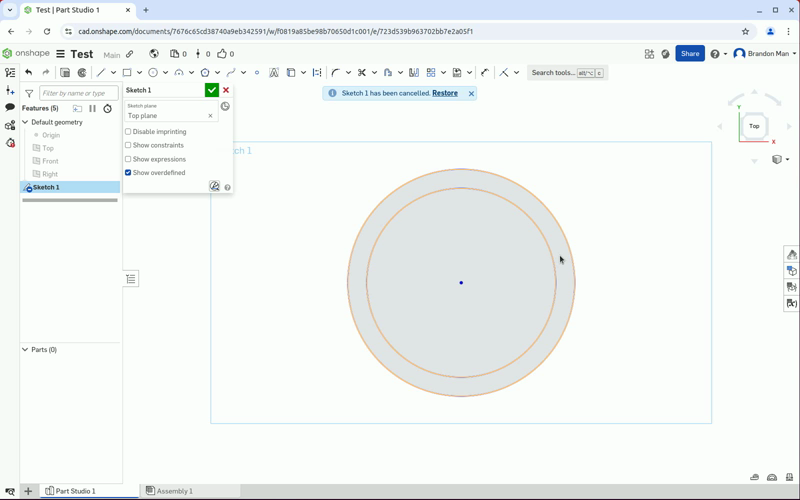
click(560, 255)
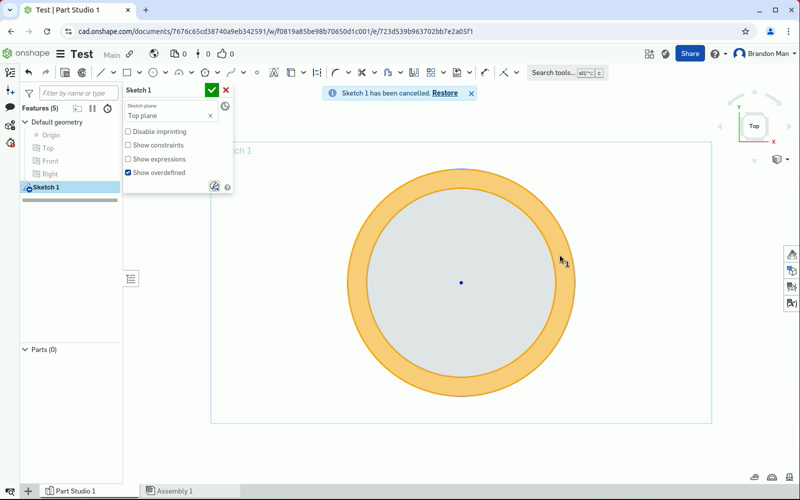
mouse_move(73, 352)
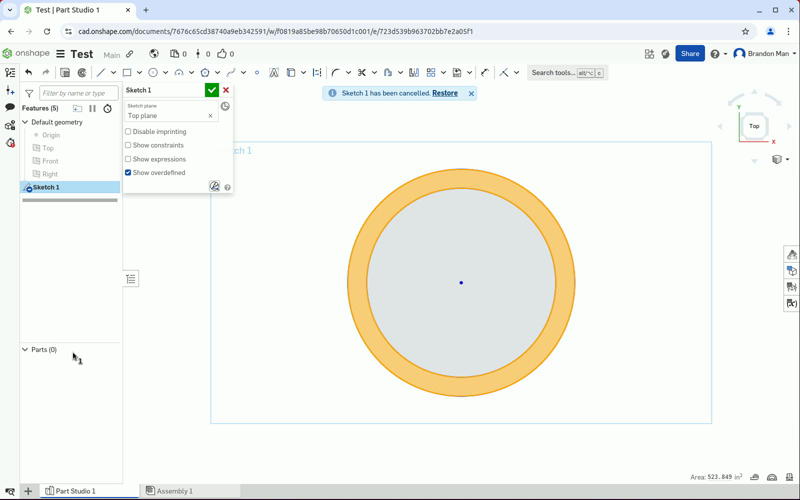
key(shift+y)
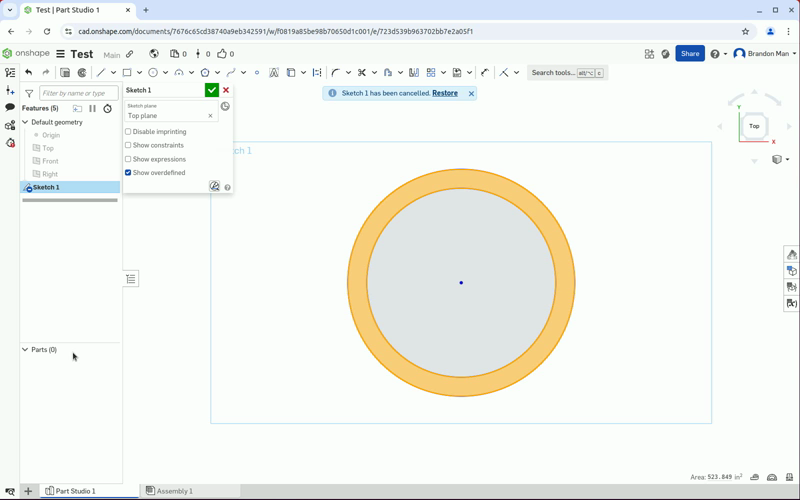
key(shift+e)
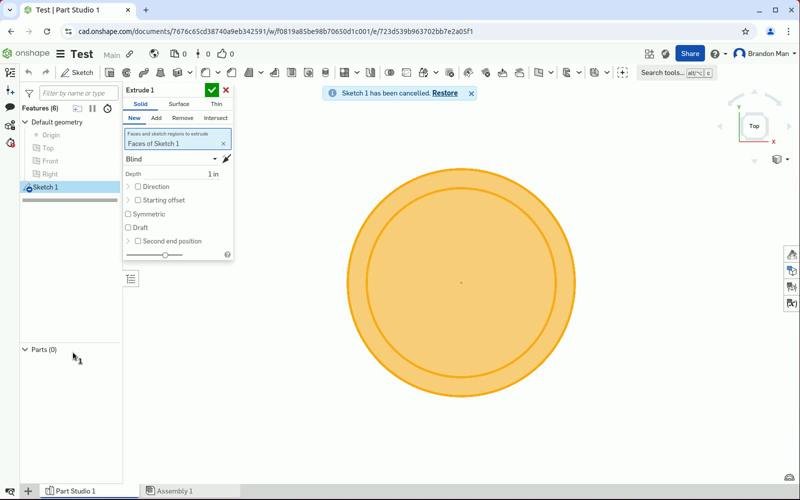
mouse_move(143, 106)
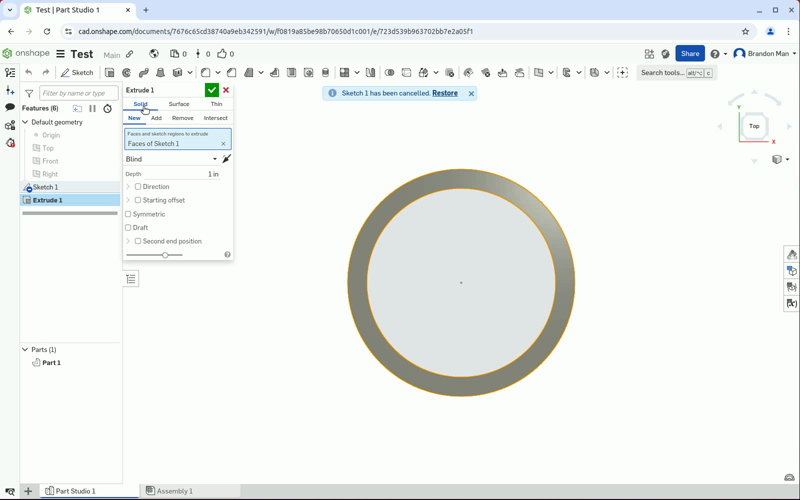
click(143, 106)
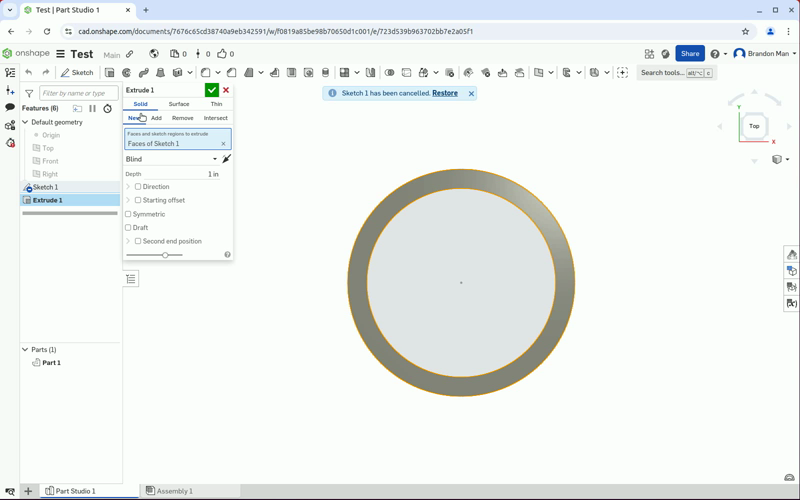
mouse_move(137, 120)
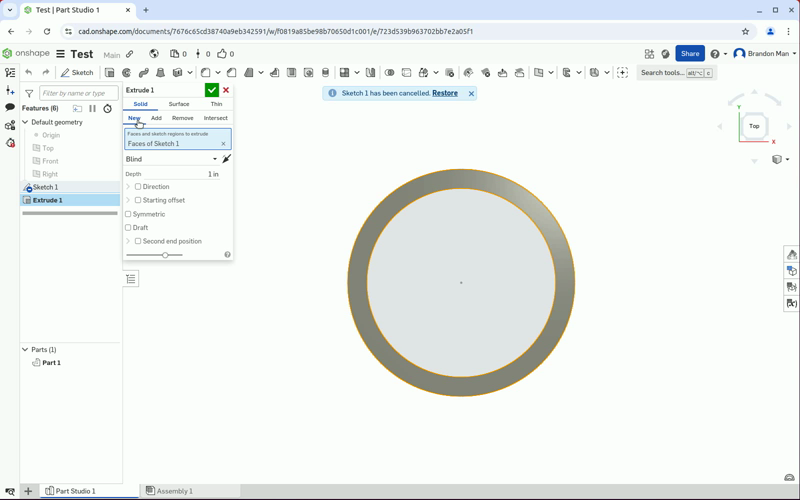
click(137, 120)
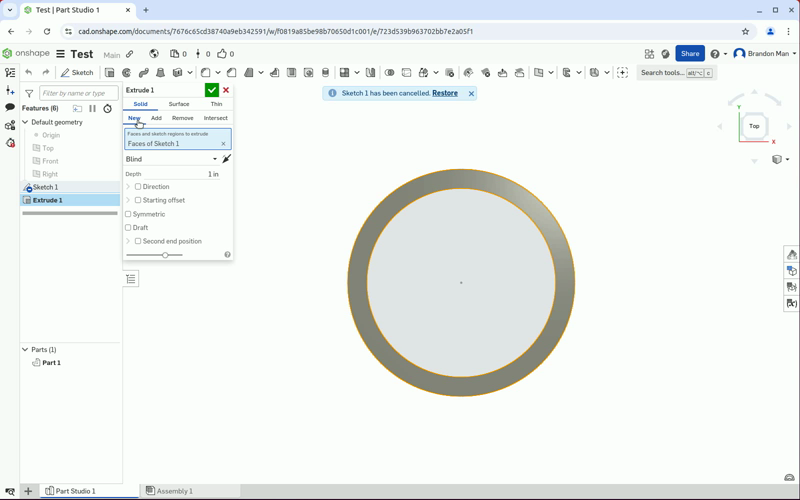
key(tab, 4)
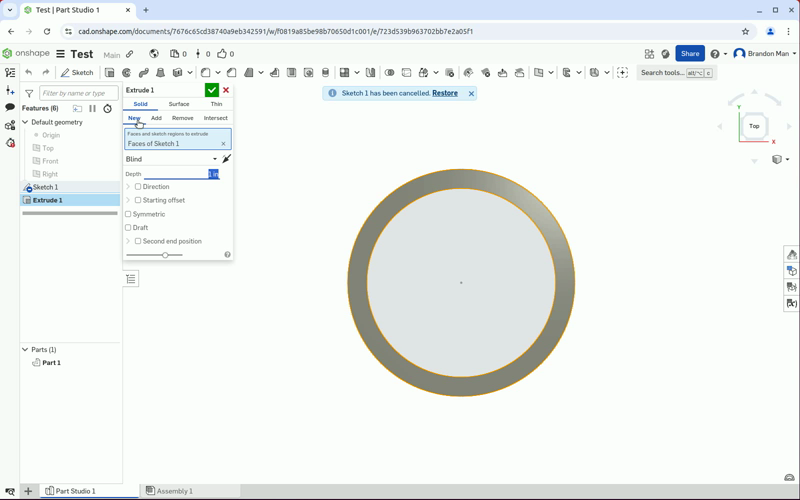
text(2.648)
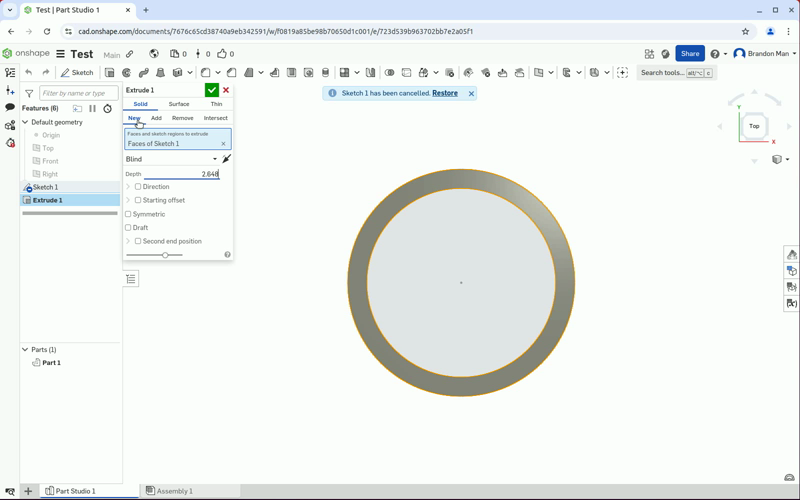
key(enter)
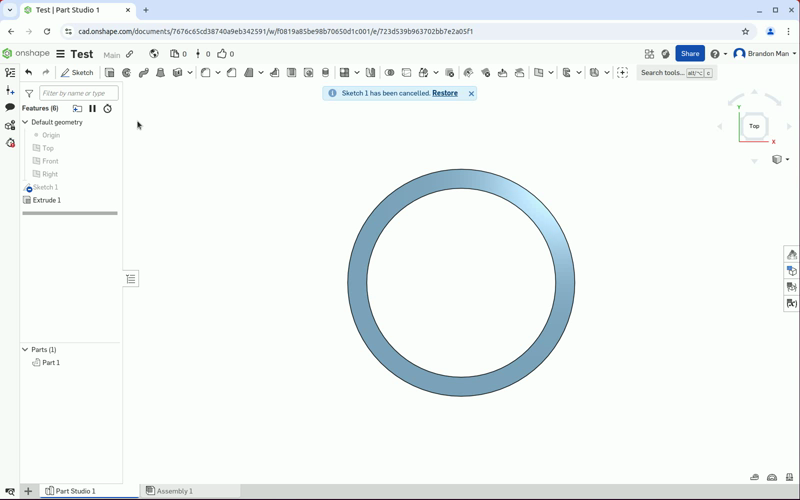
key(shift+h)
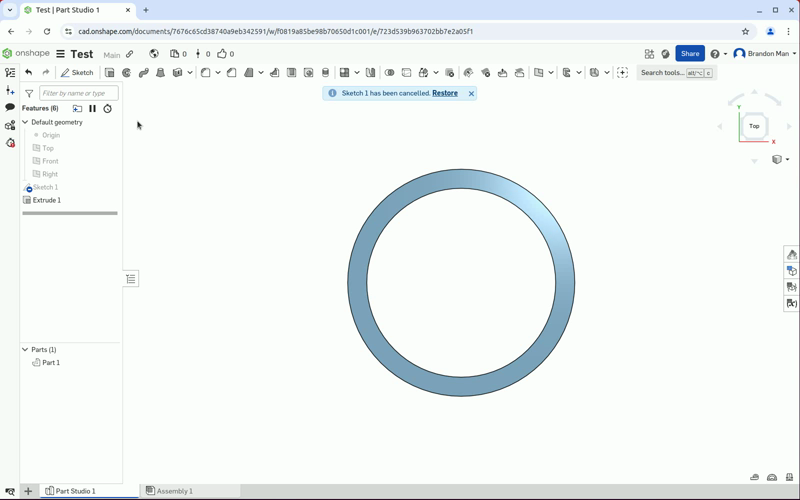
key(shift+h)
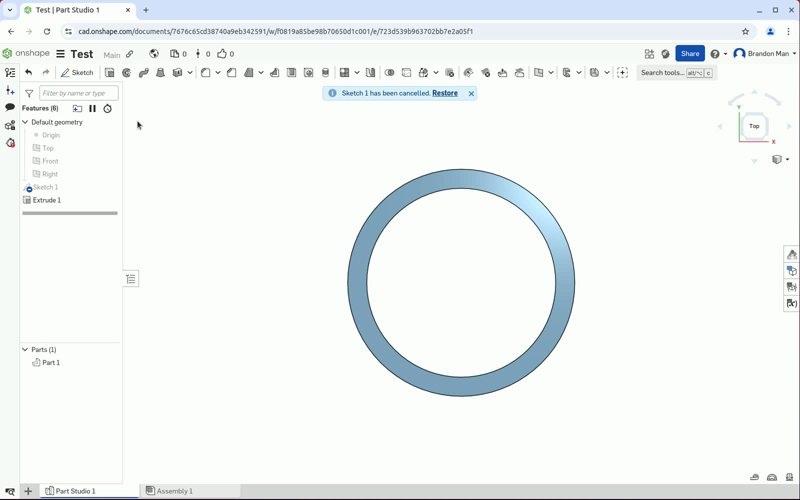
mouse_move(73, 189)
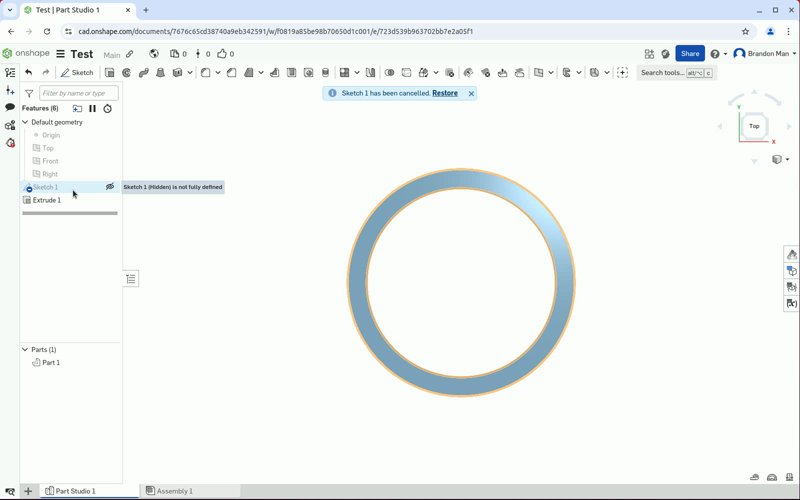
click(73, 189)
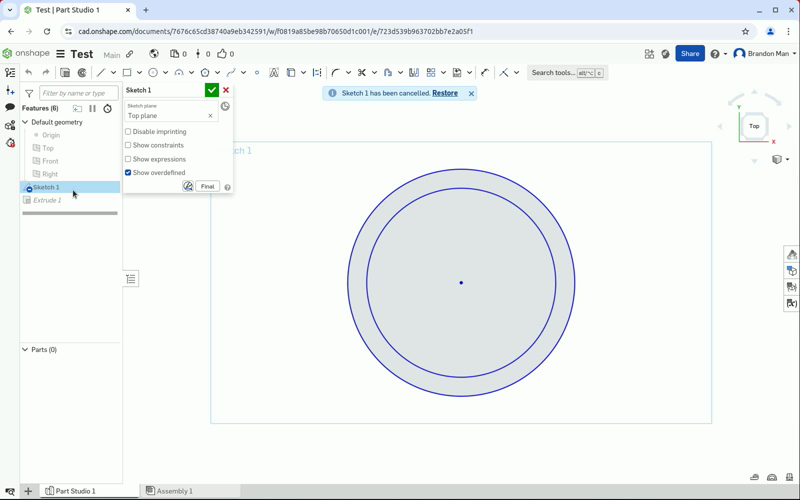
mouse_move(229, 92)
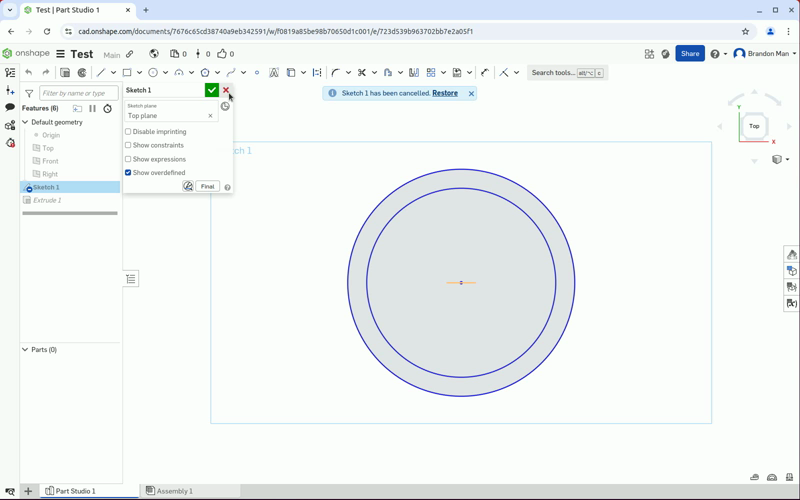
click(229, 92)
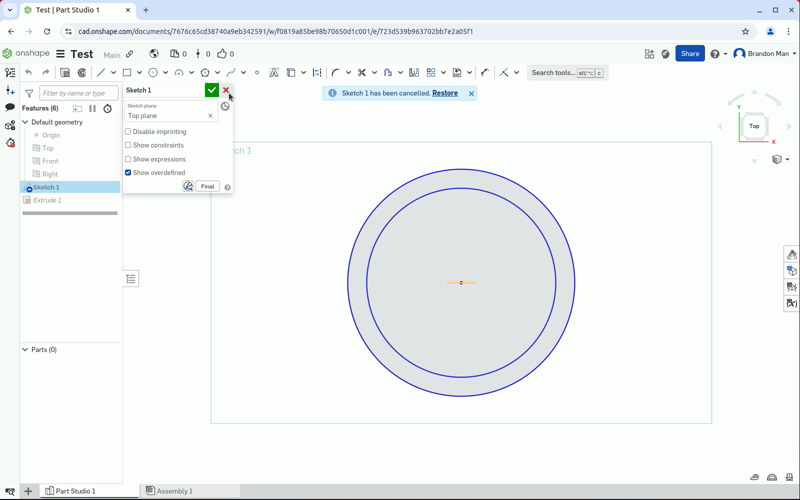
key(shift+s)
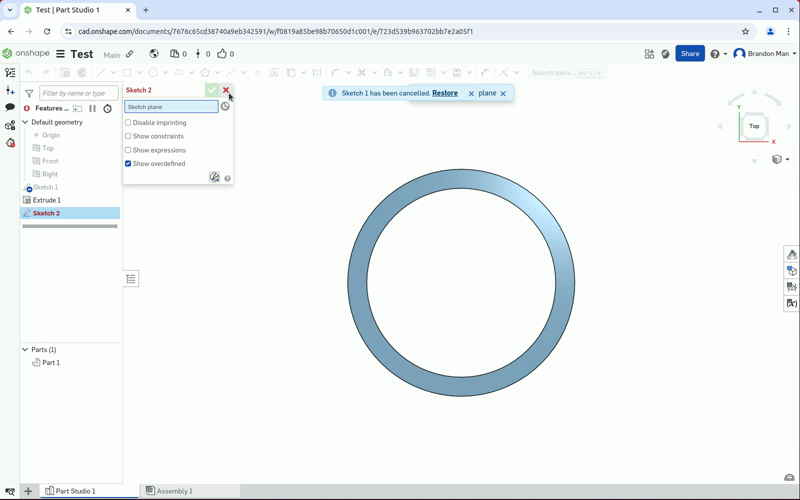
mouse_move(73, 150)
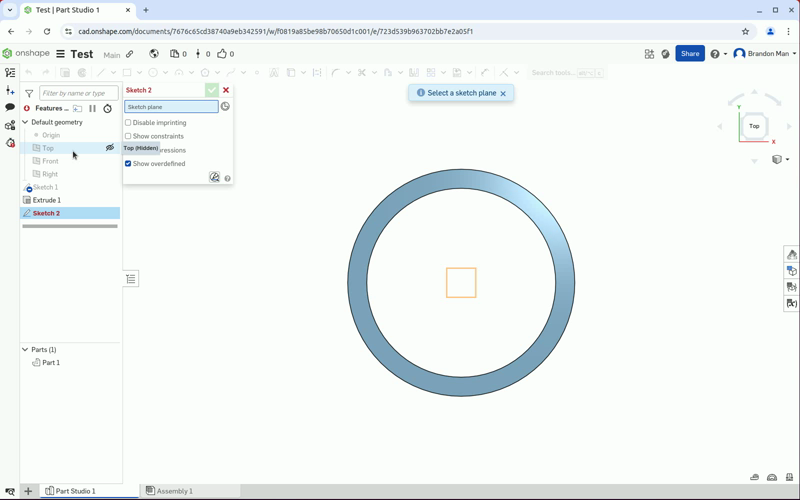
click(73, 150)
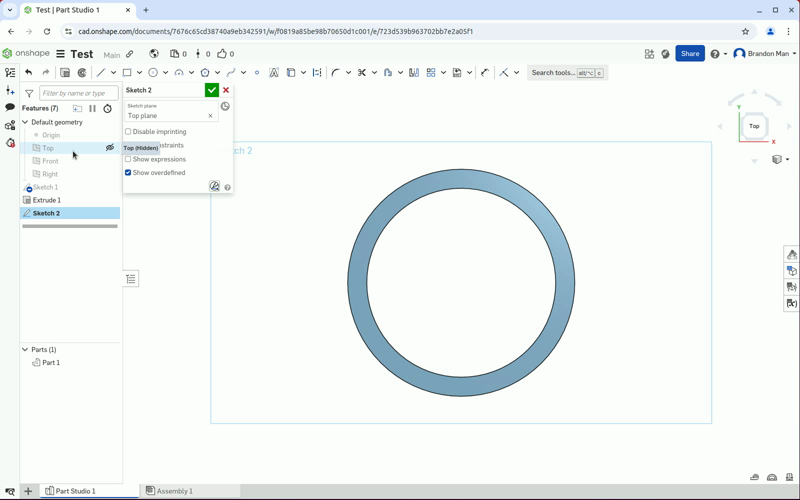
mouse_move(73, 352)
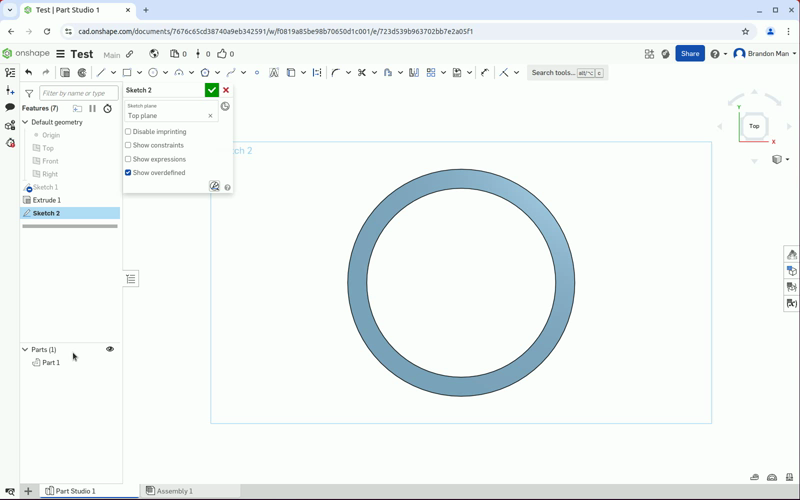
key(y)
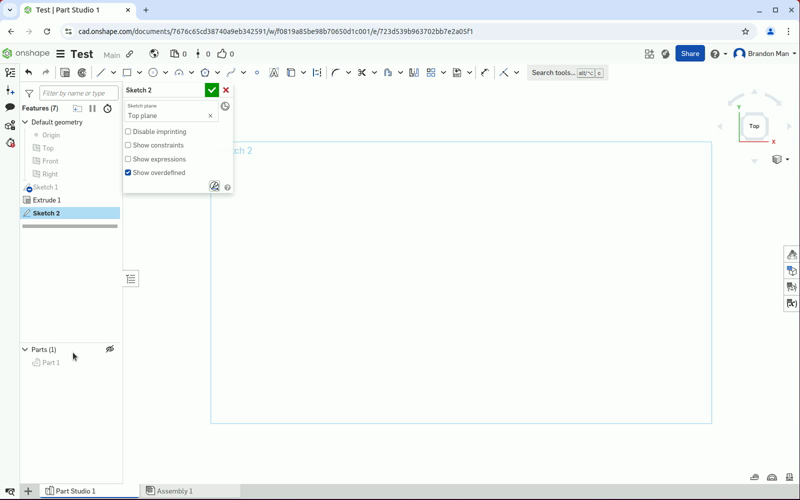
key(c)
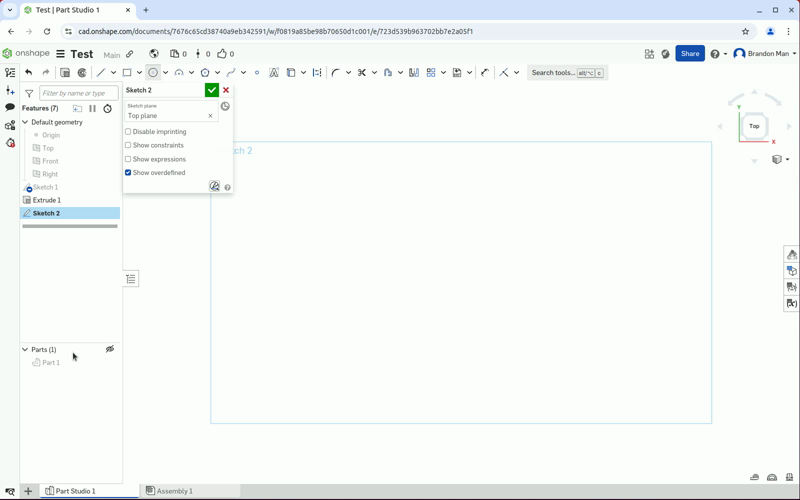
key_down(shift)
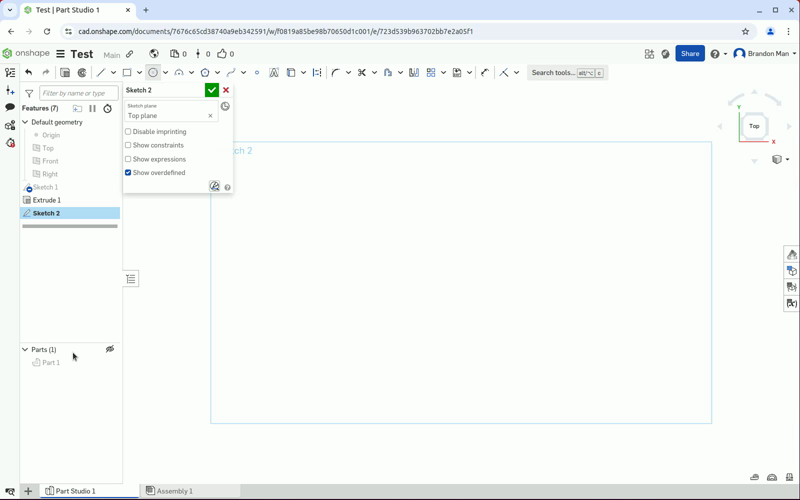
mouse_move(461, 282)
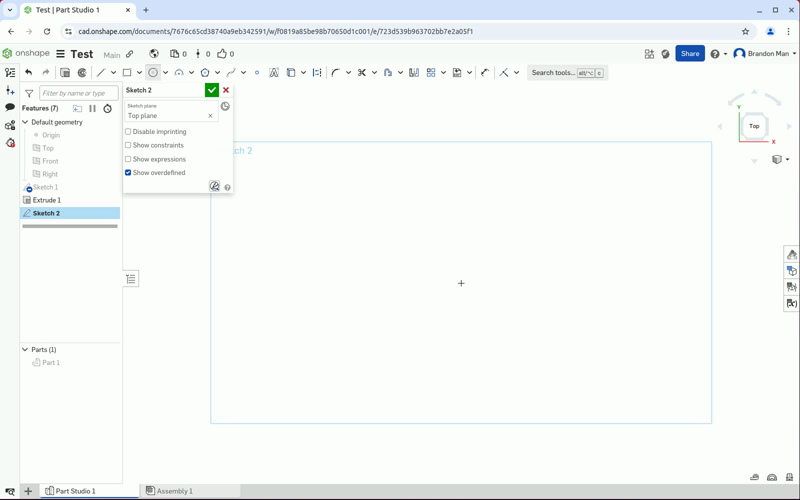
click(461, 282)
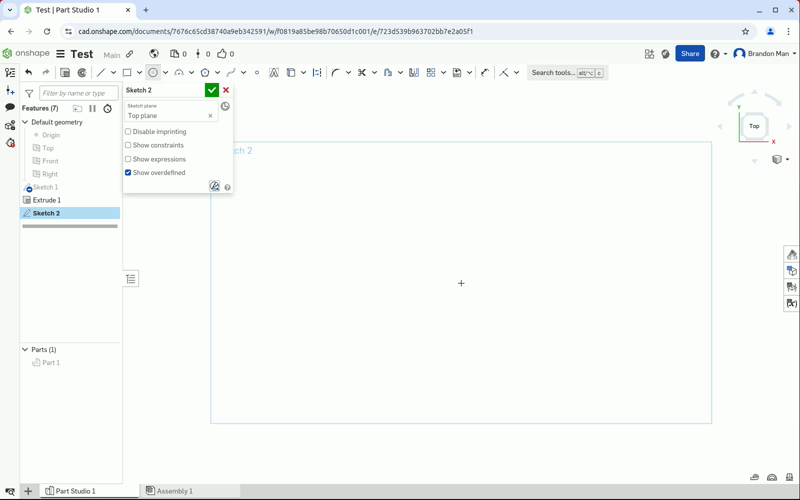
key_up(shift)
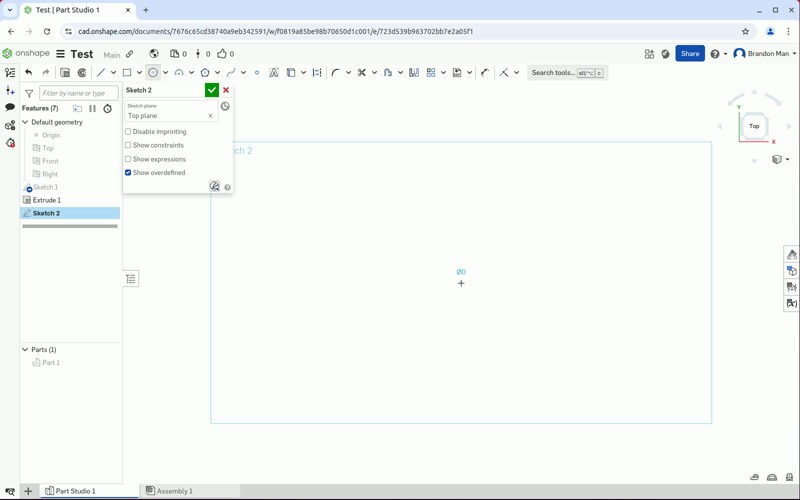
mouse_move(574, 282)
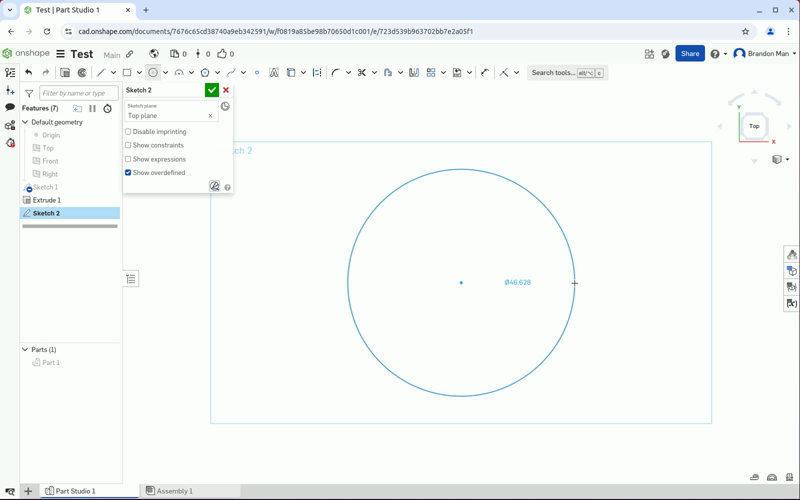
click(574, 282)
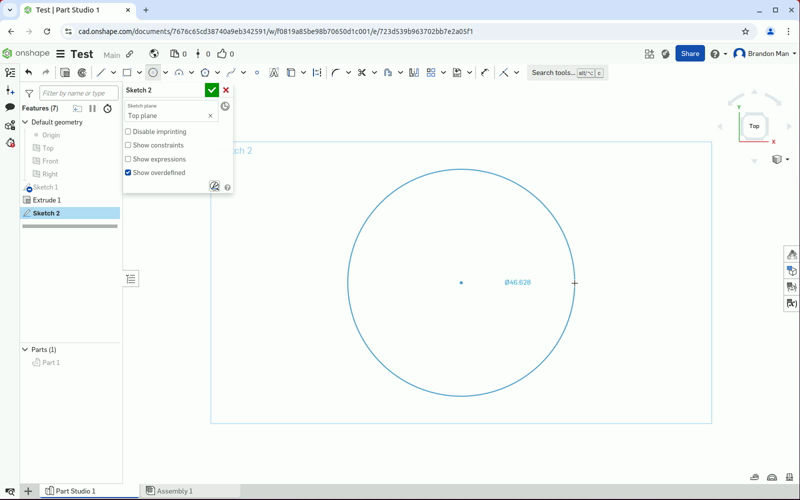
key(esc)
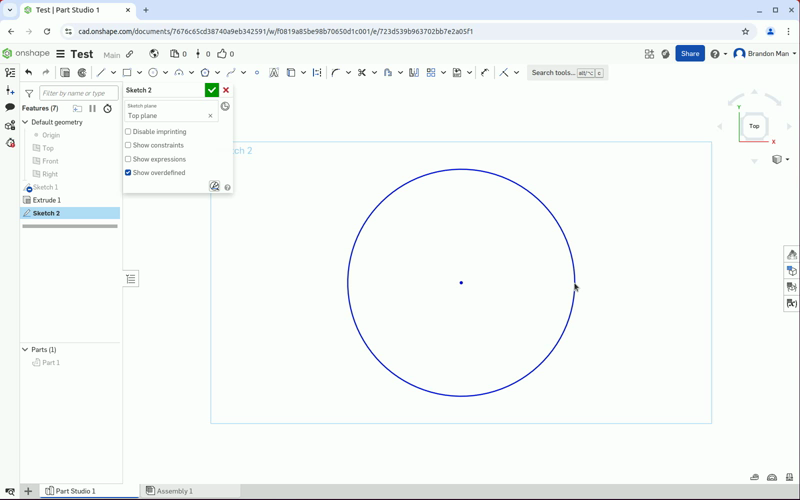
key(c)
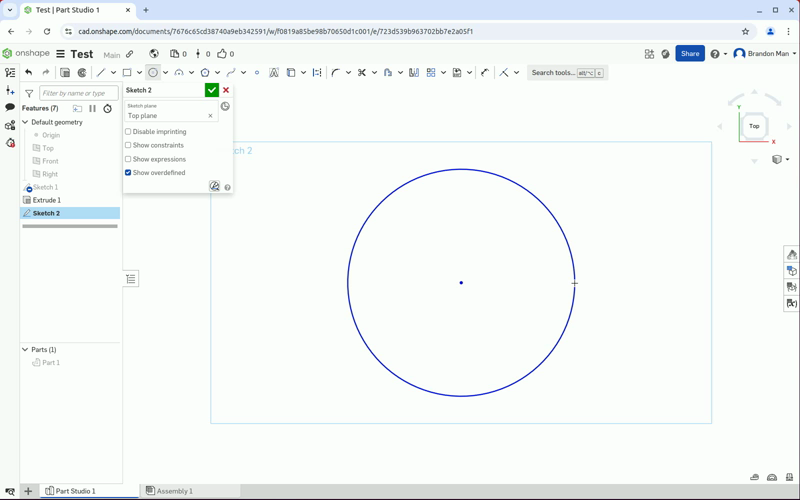
key_down(shift)
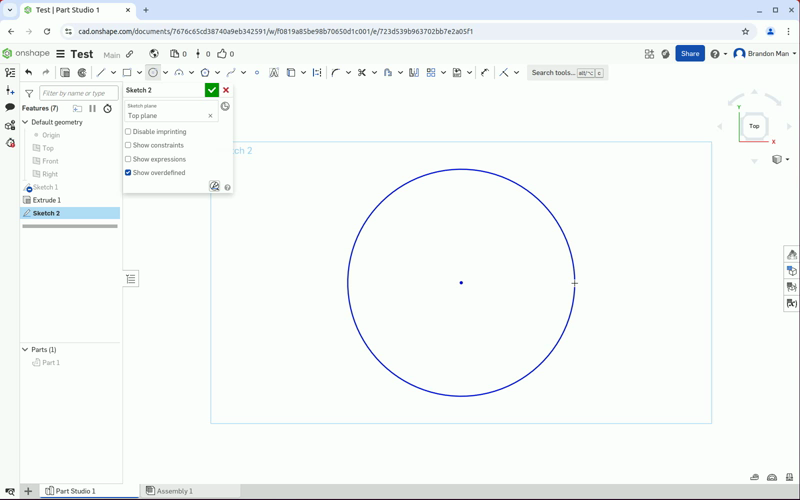
mouse_move(461, 282)
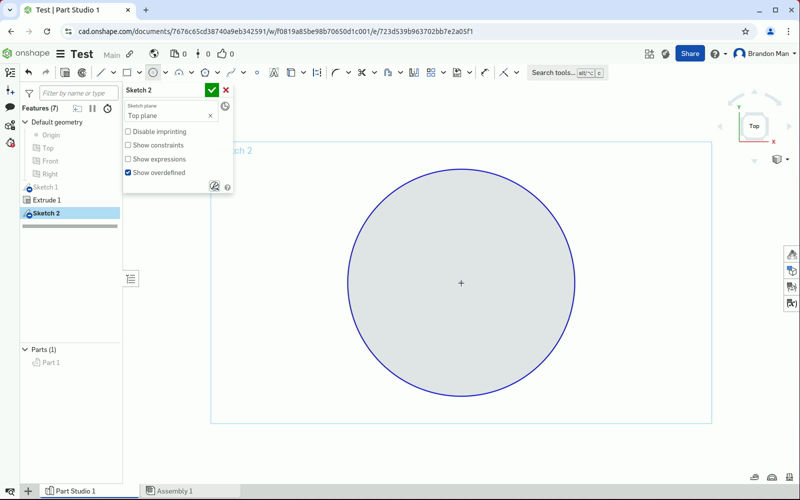
click(461, 282)
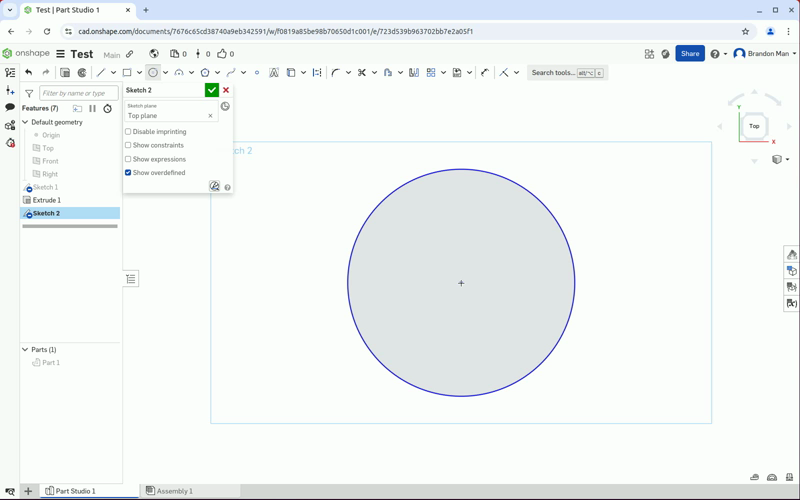
key_up(shift)
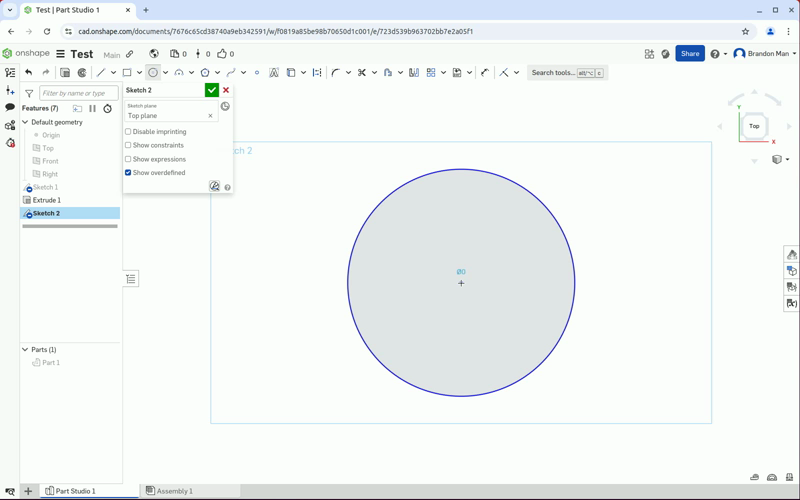
mouse_move(555, 282)
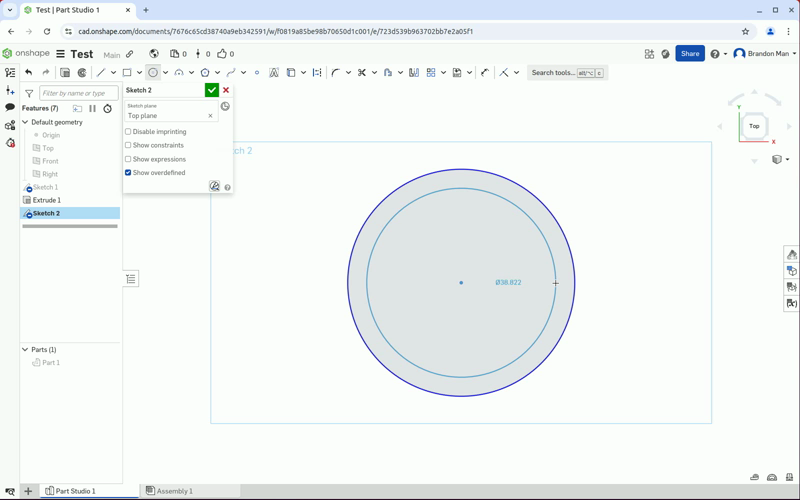
click(555, 282)
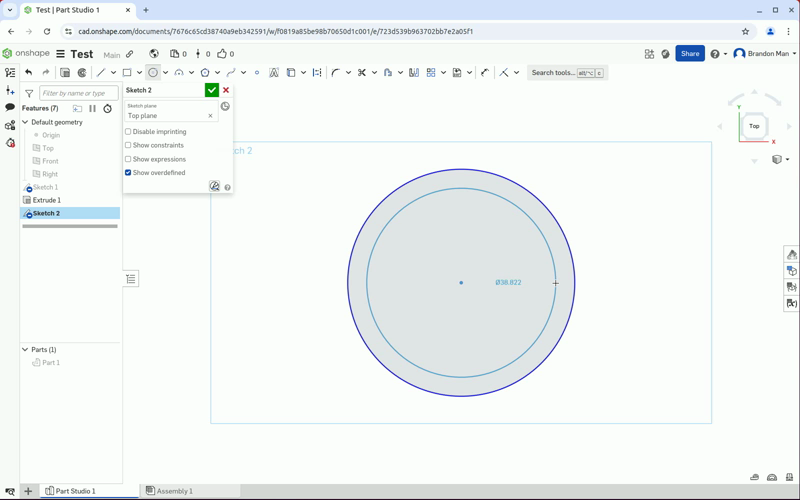
key(esc)
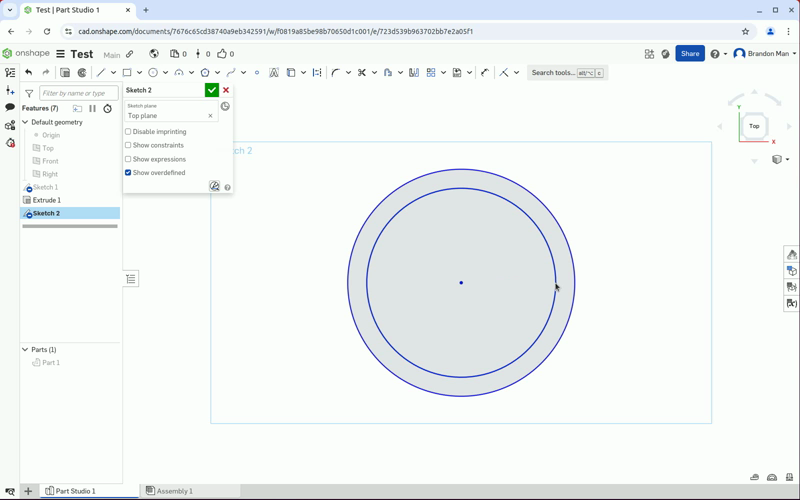
mouse_move(375, 341)
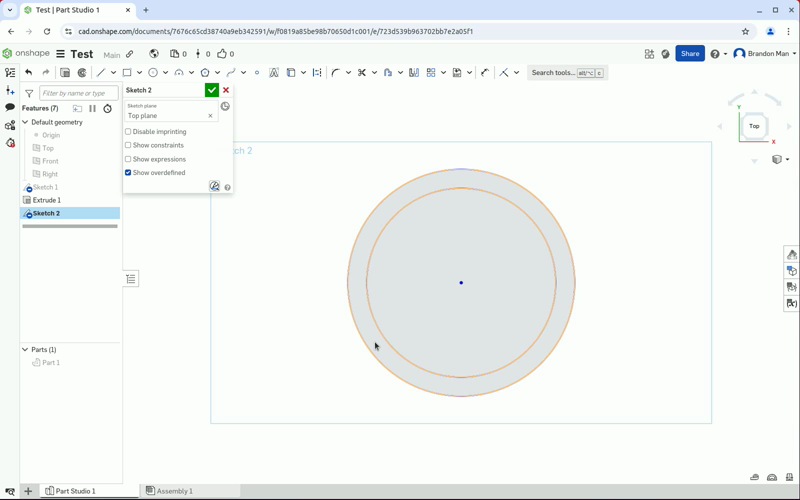
click(375, 341)
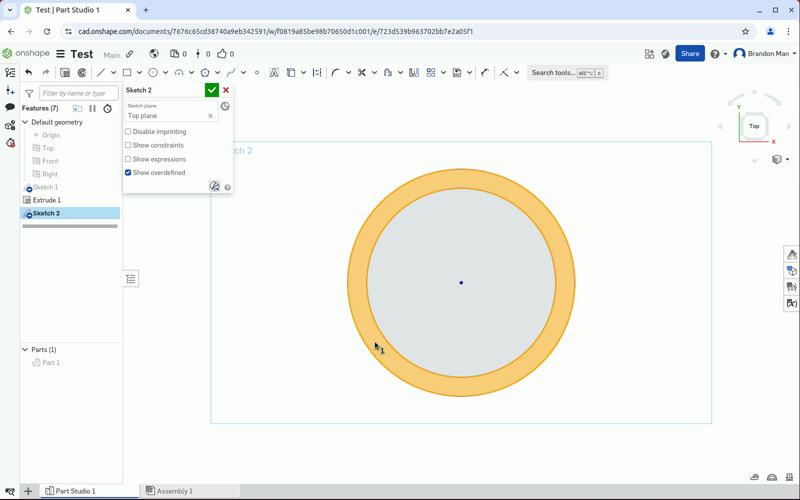
mouse_move(73, 352)
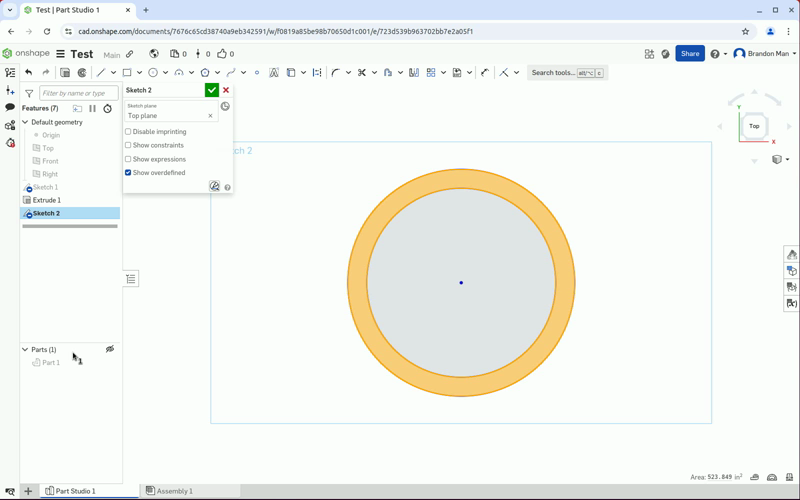
key(shift+y)
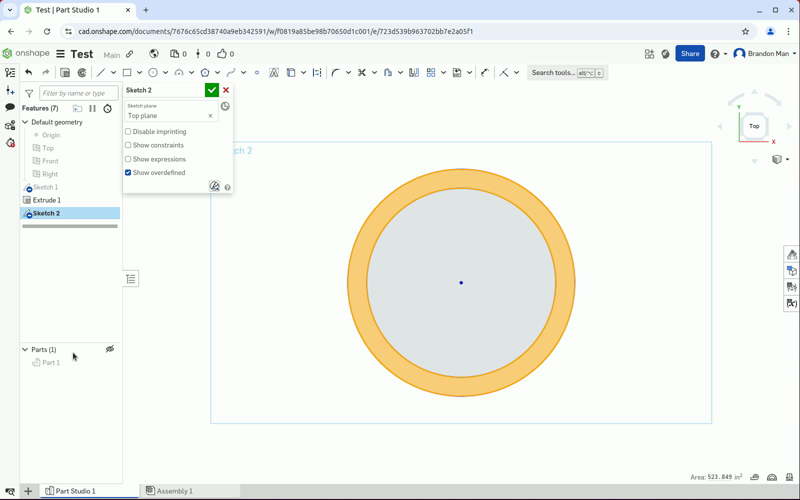
key(shift+e)
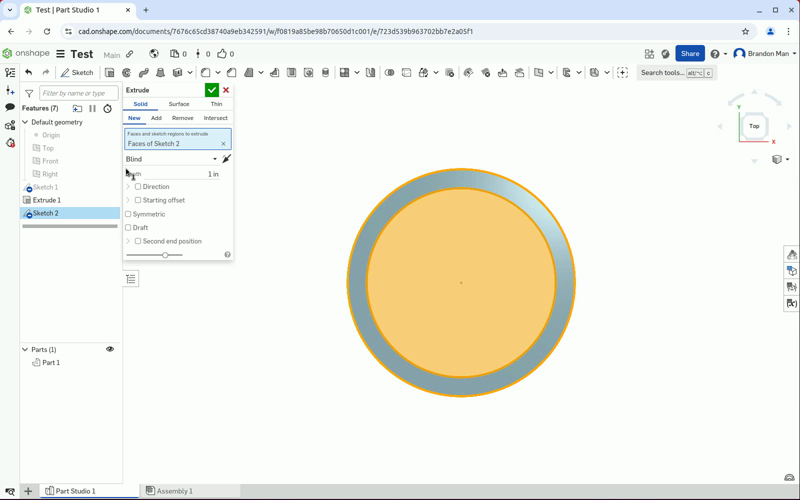
mouse_move(143, 106)
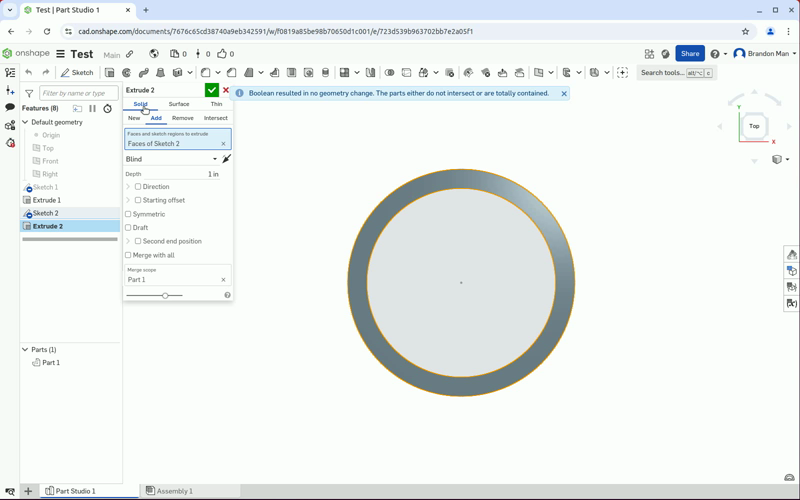
click(143, 106)
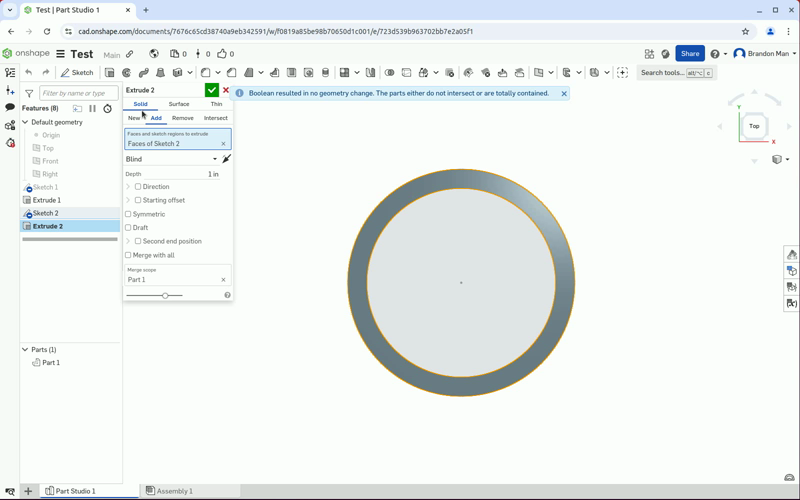
mouse_move(137, 120)
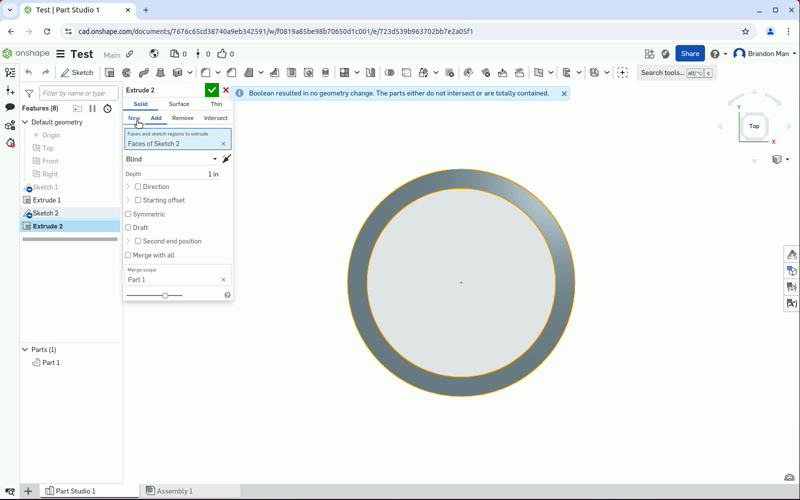
click(137, 120)
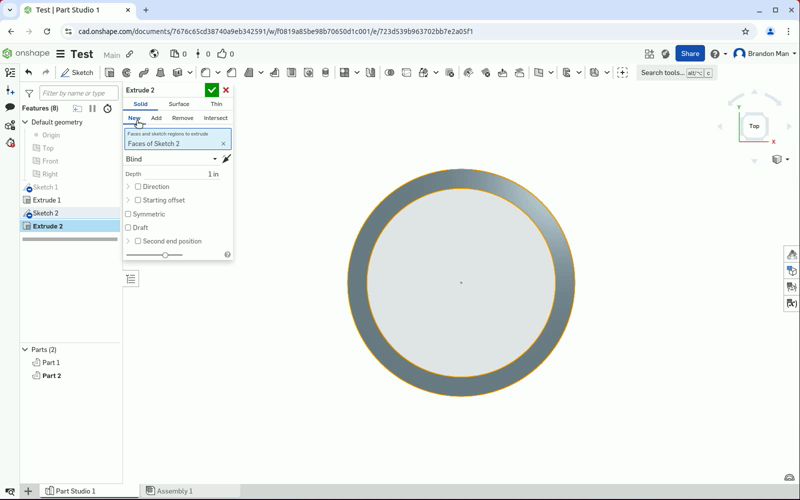
key(tab, 4)
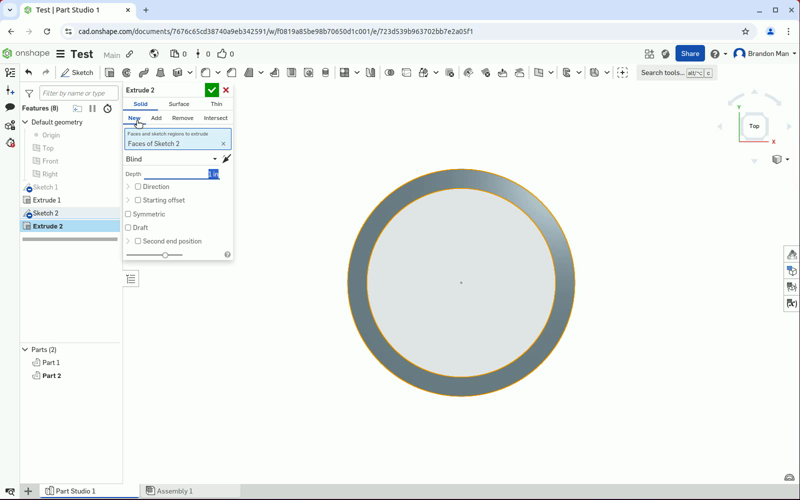
text(4.814)
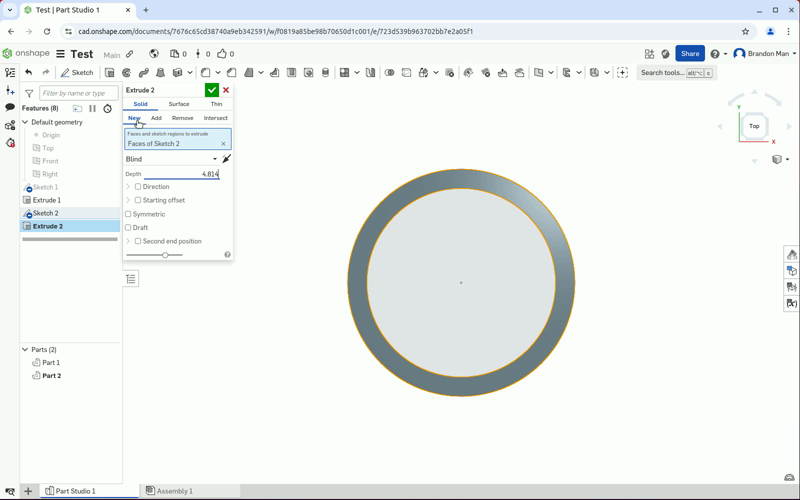
key(enter)
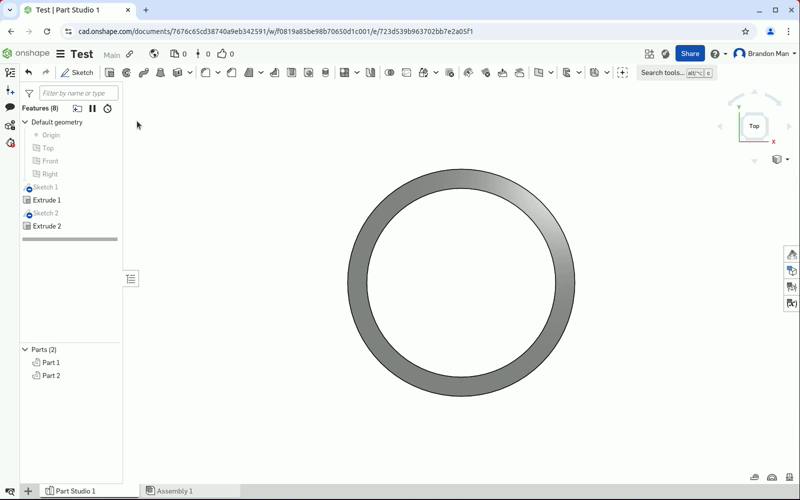
key(shift+h)
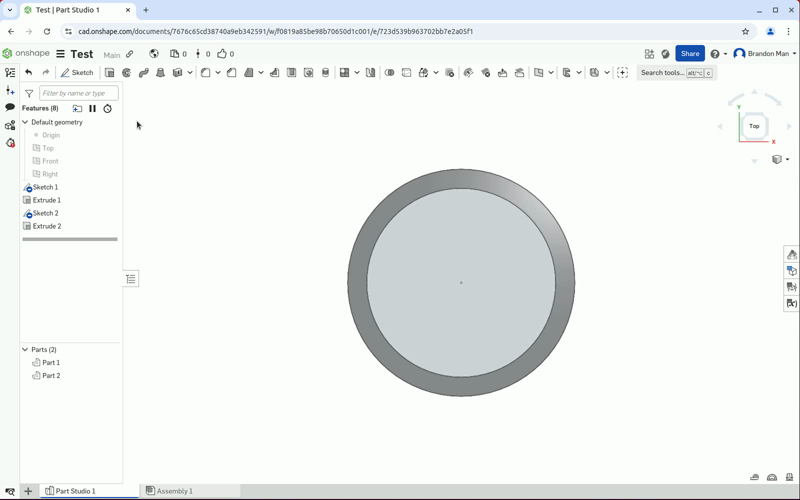
key(shift+h)
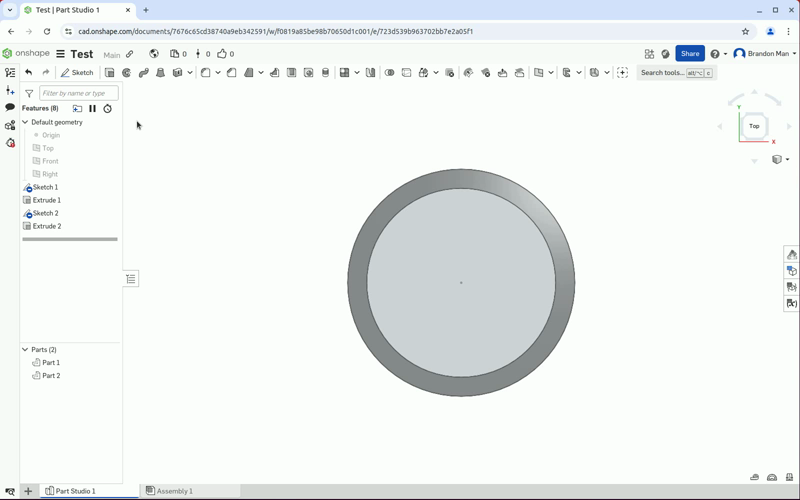
key(shift+7)
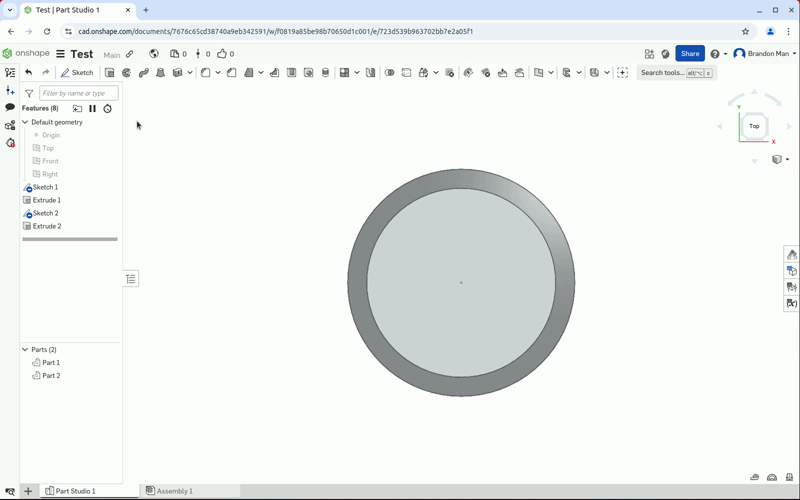
key(up, 3)
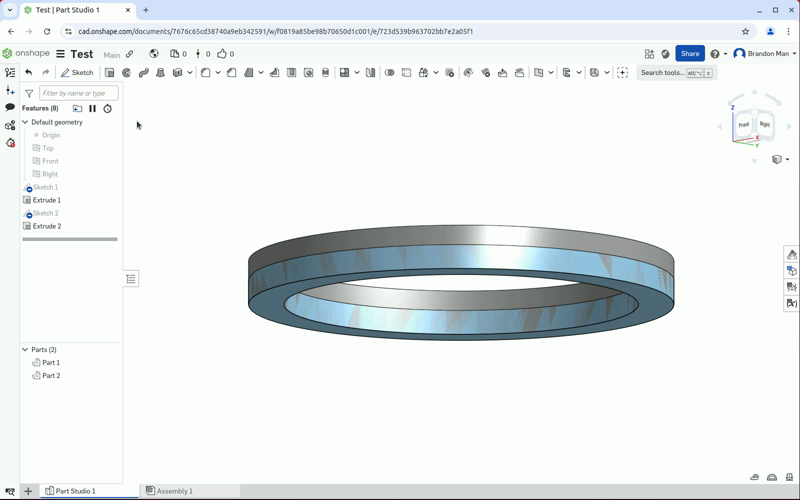
key(left, 3)
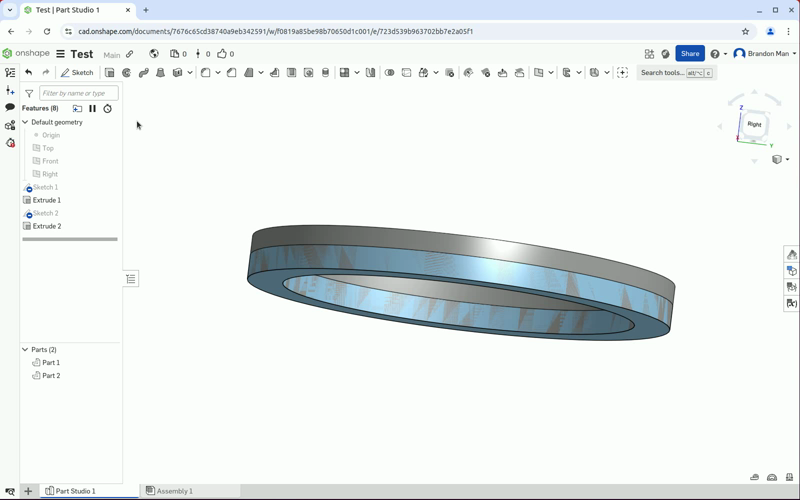
key(right, 3)
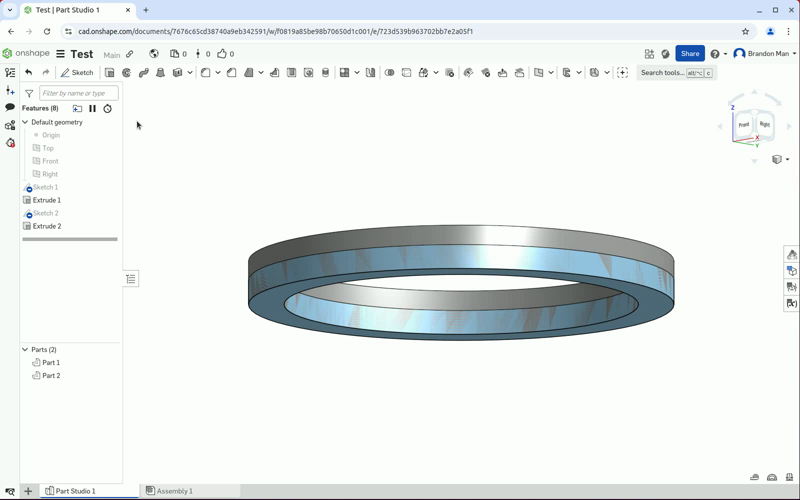
key(down, 3)
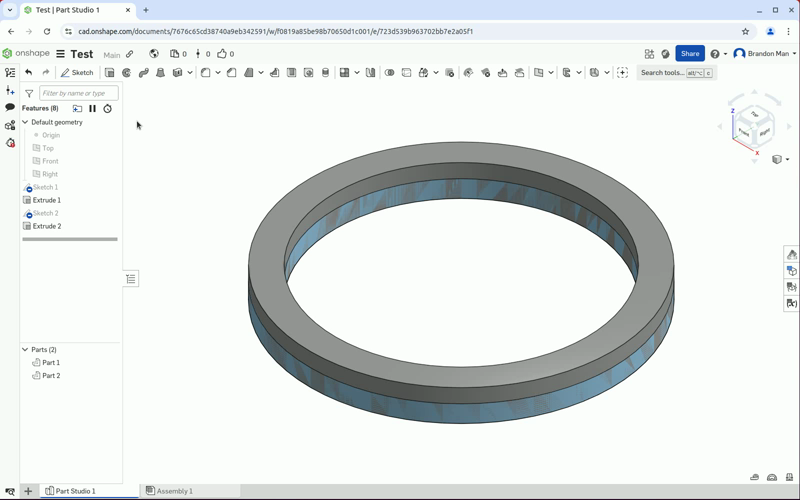
mouse_move(73, 189)
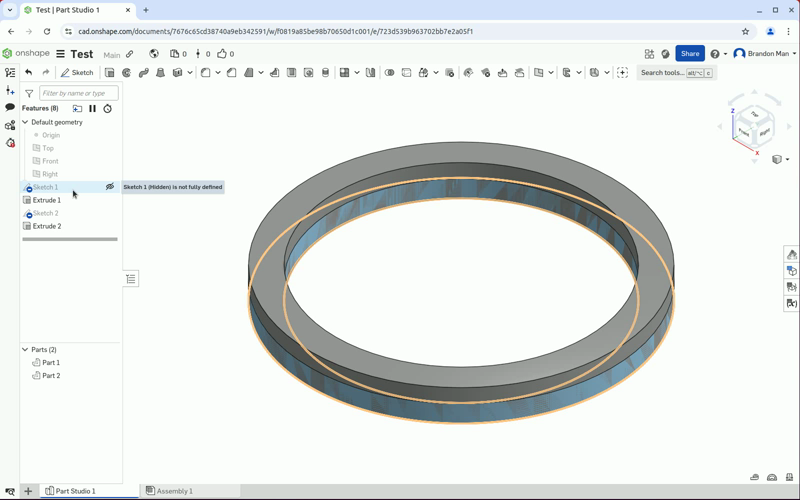
click(73, 189)